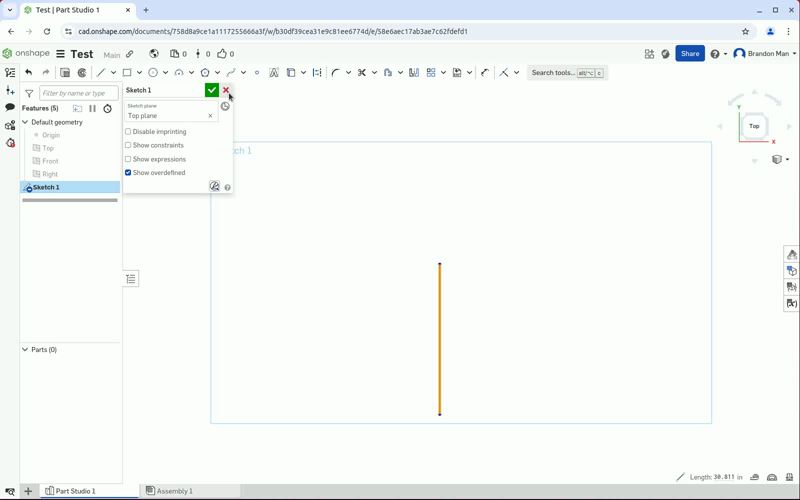
key(shift+h)
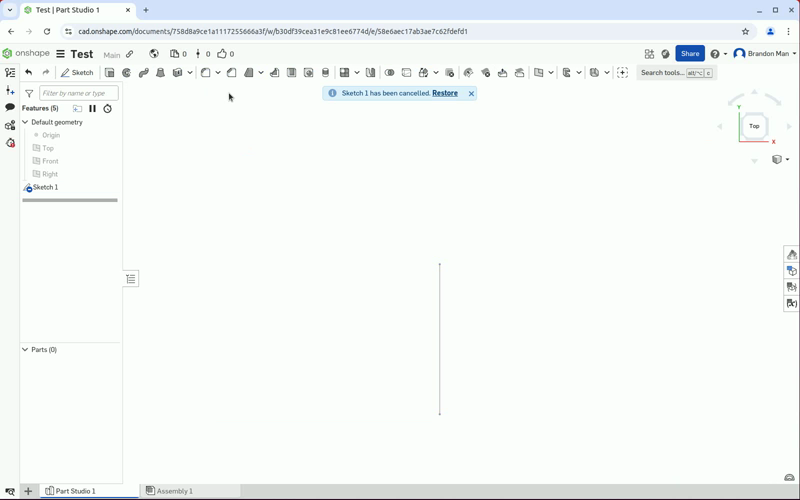
key(shift+s)
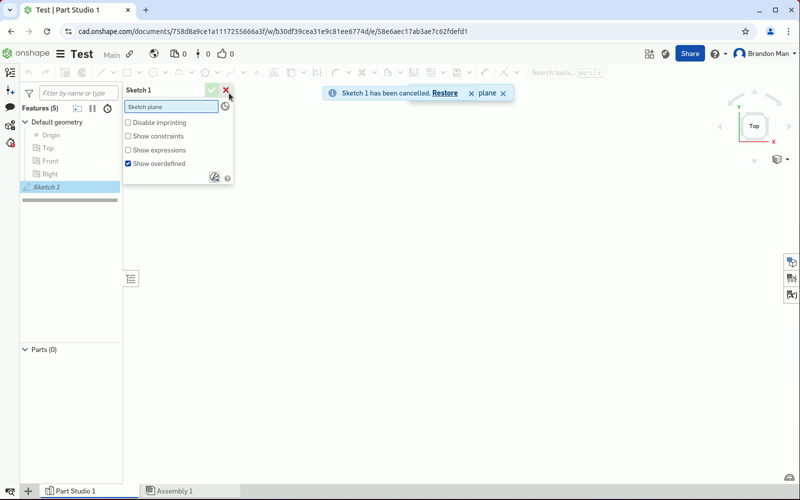
mouse_move(73, 150)
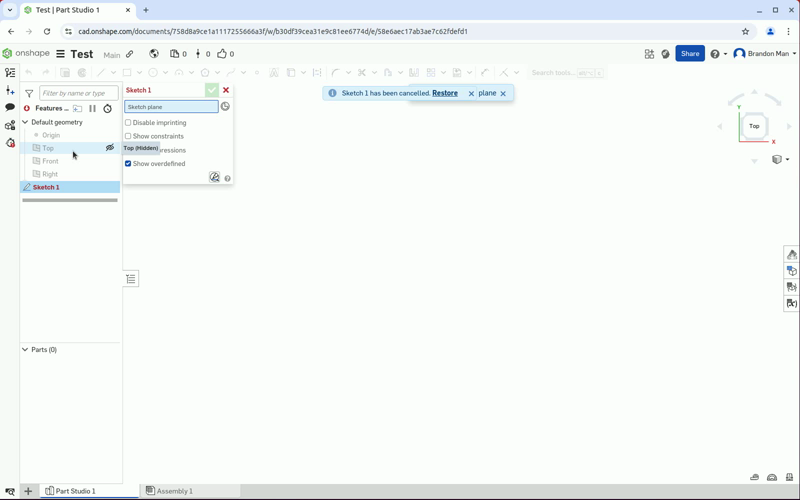
click(73, 150)
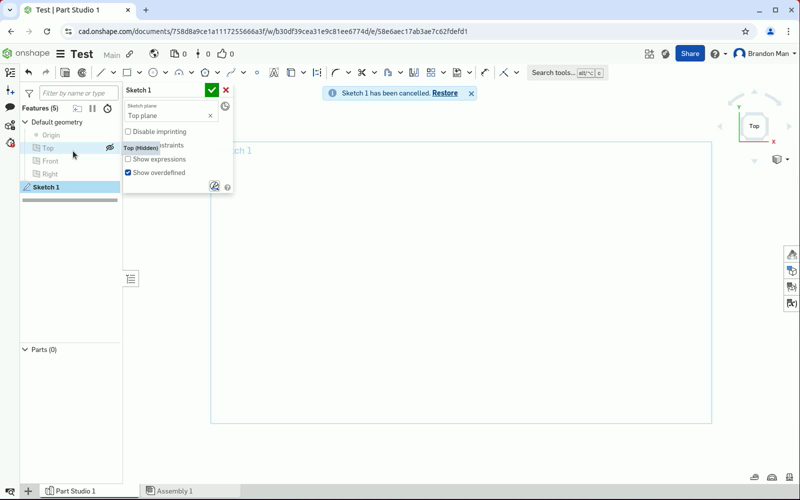
mouse_move(73, 352)
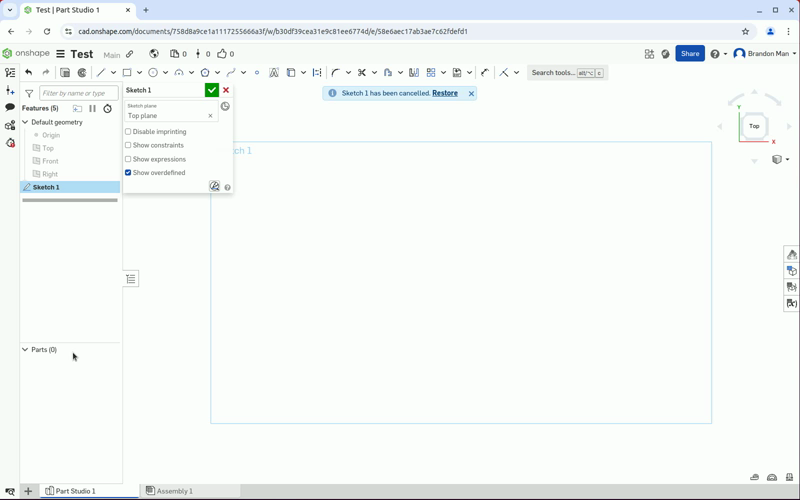
key(y)
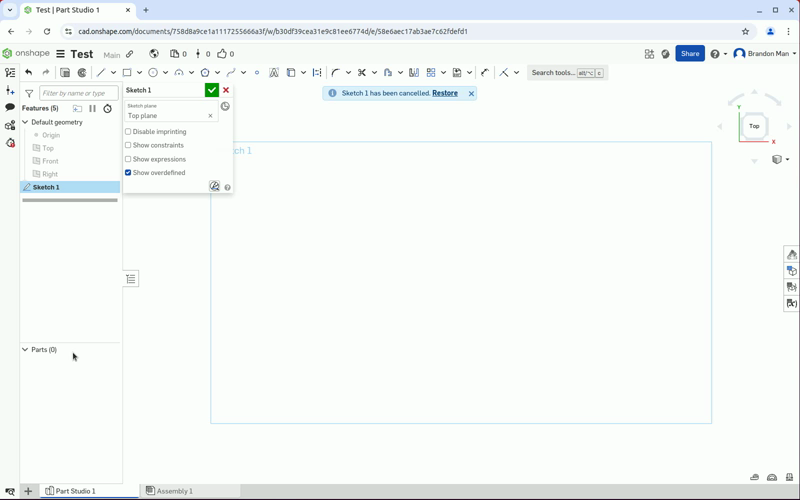
key(c)
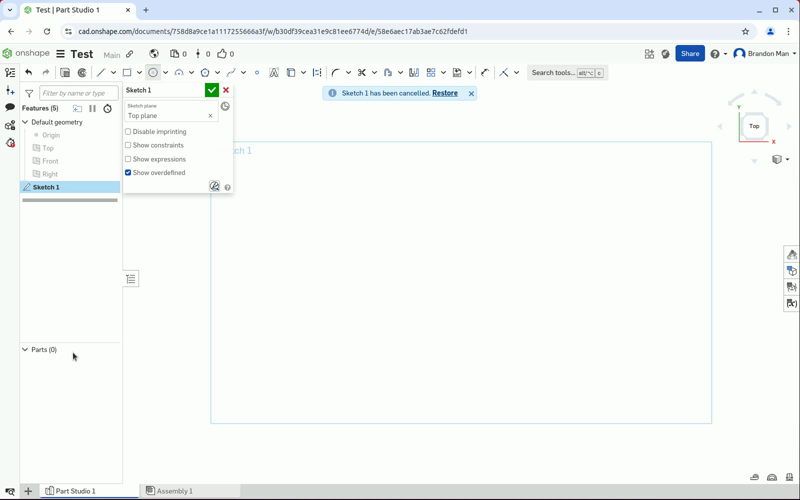
key_down(shift)
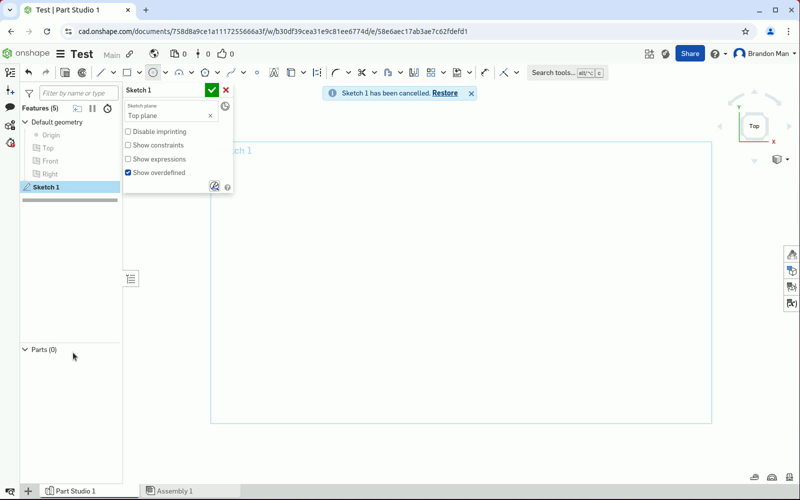
mouse_move(460, 282)
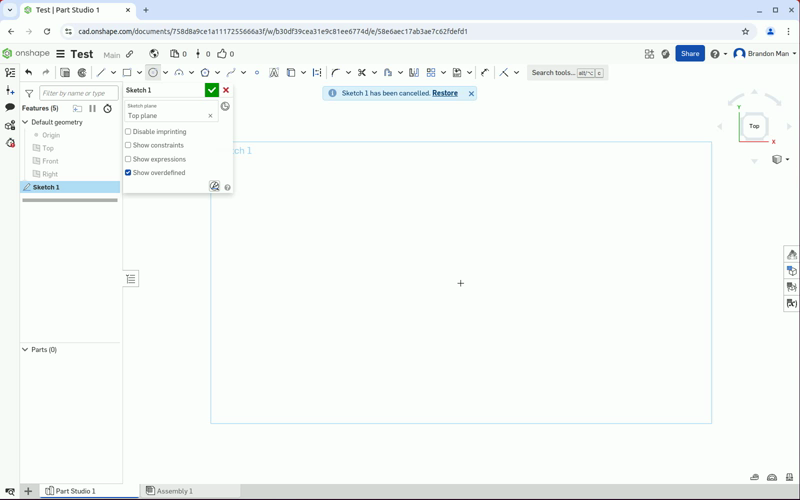
click(460, 282)
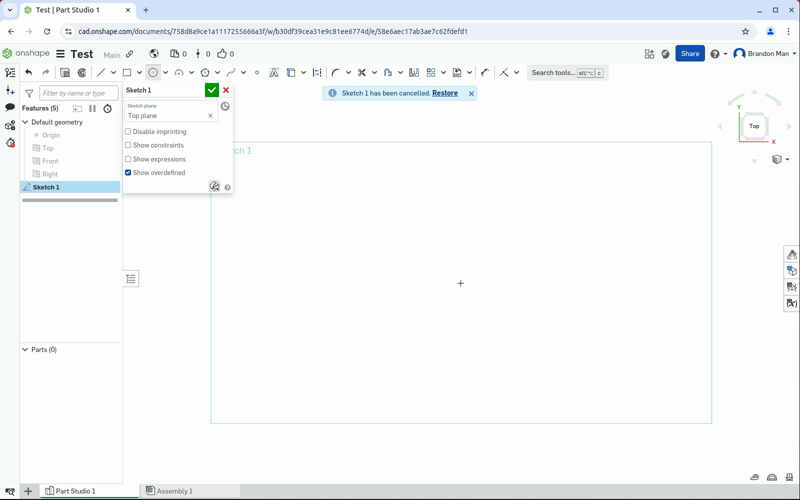
key_up(shift)
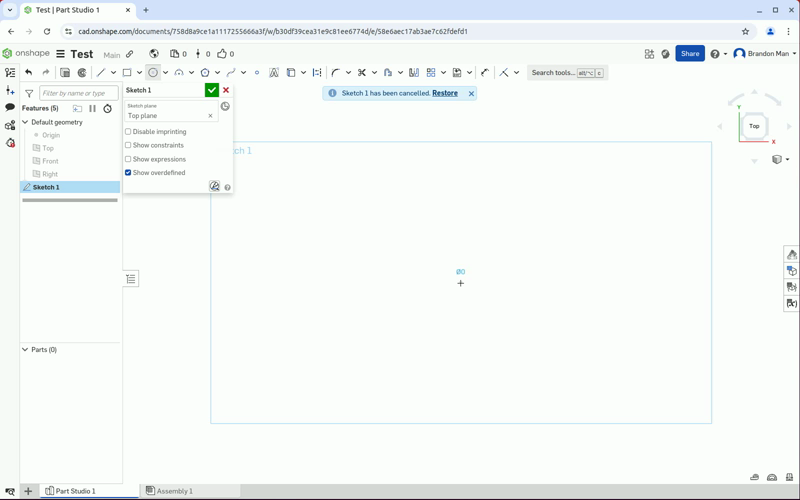
mouse_move(533, 282)
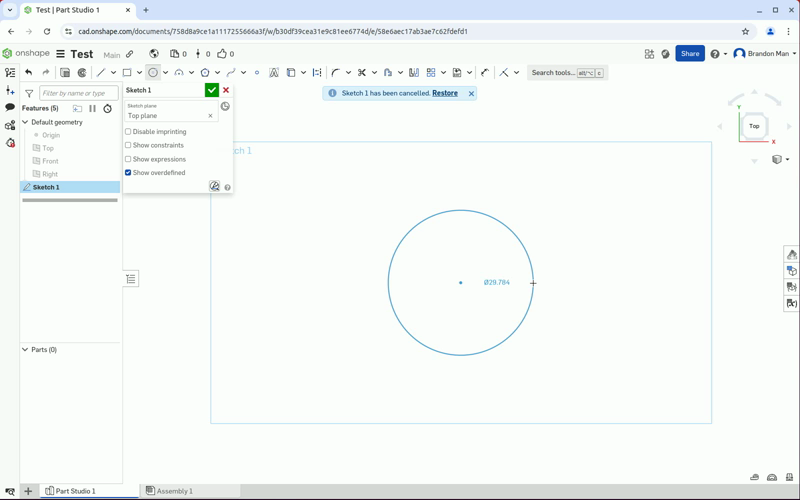
click(533, 282)
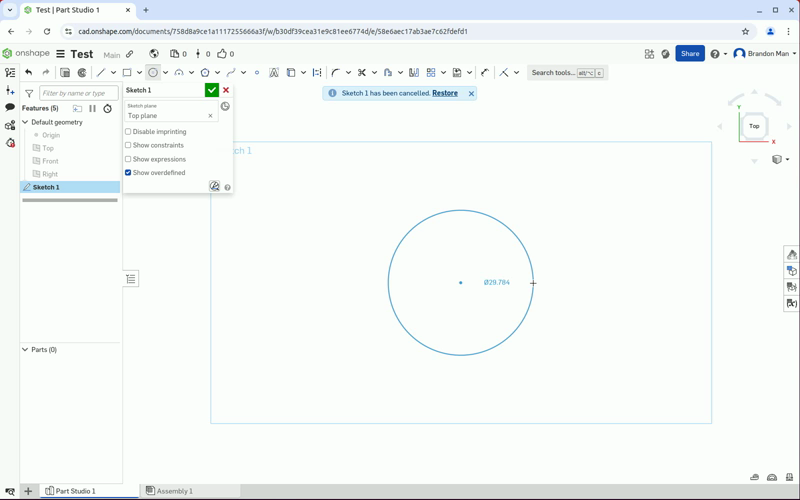
key(esc)
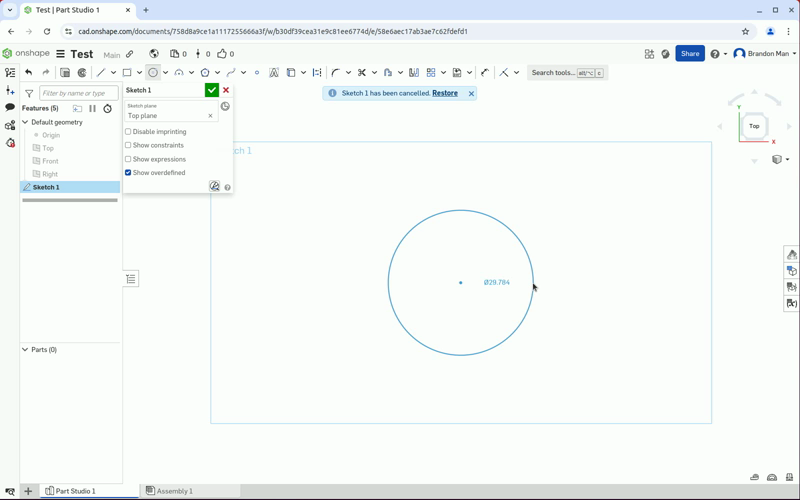
mouse_move(413, 252)
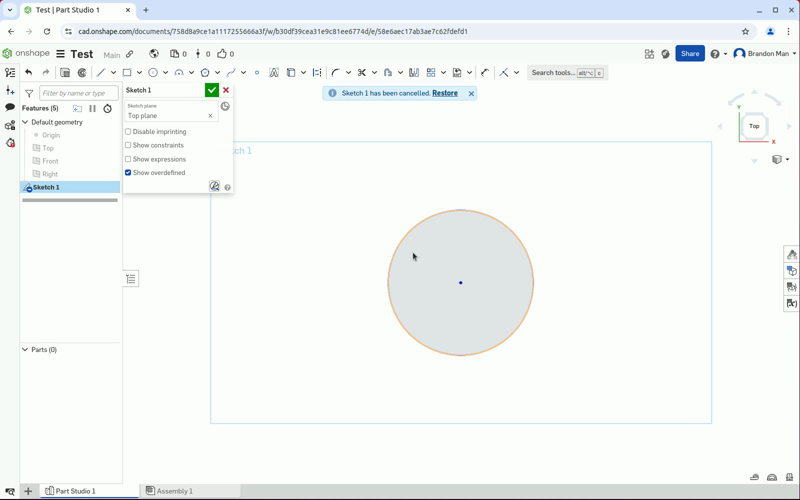
click(413, 252)
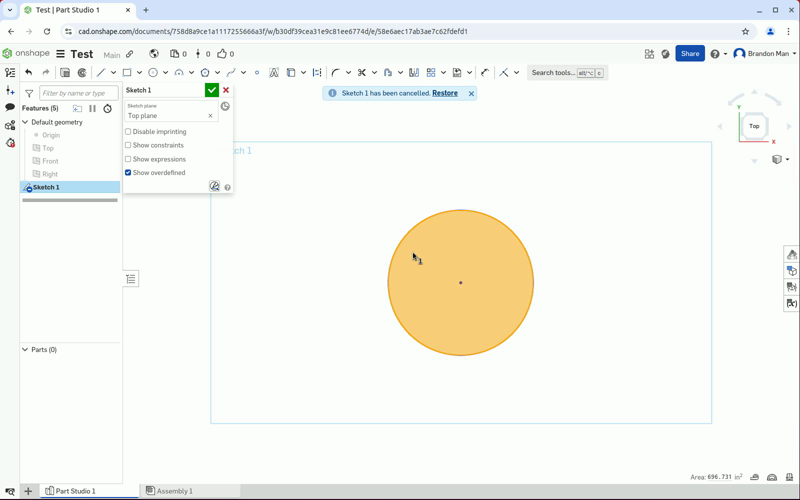
mouse_move(73, 352)
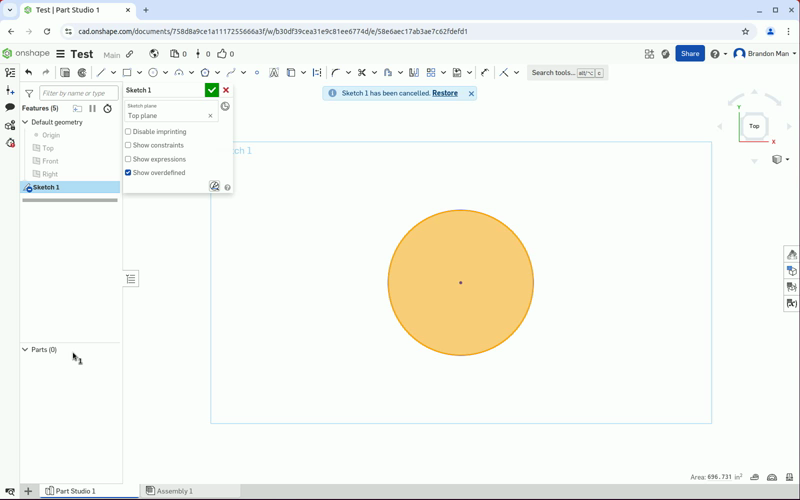
key(shift+y)
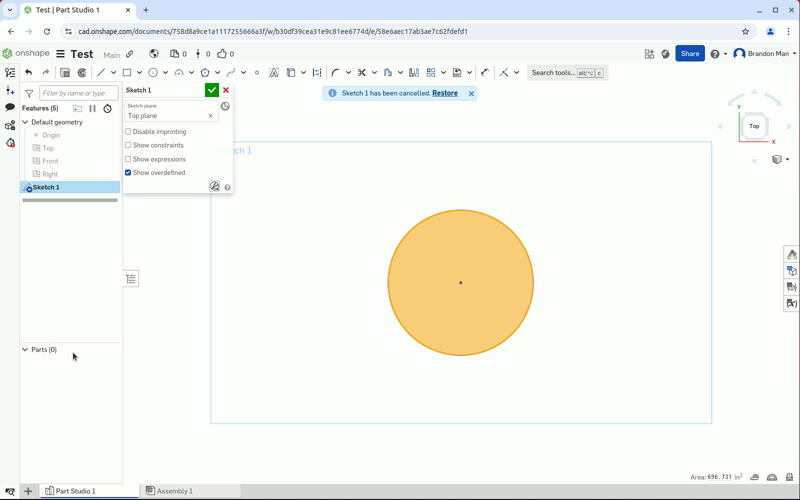
key(shift+e)
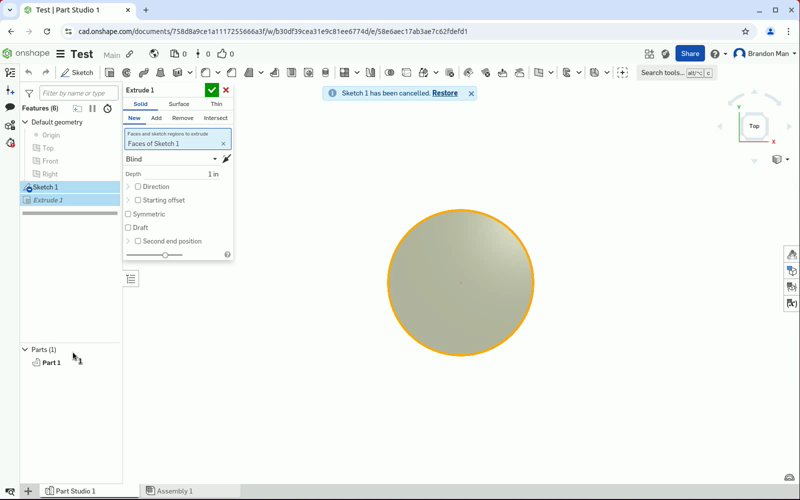
mouse_move(143, 106)
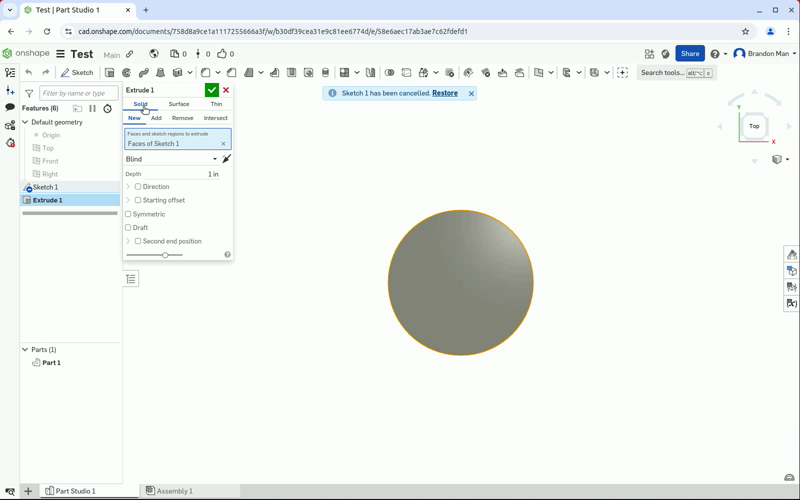
click(143, 106)
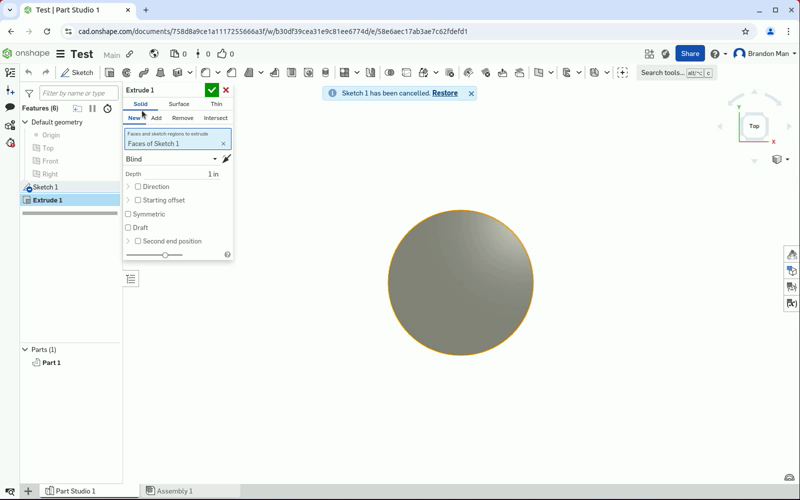
mouse_move(137, 120)
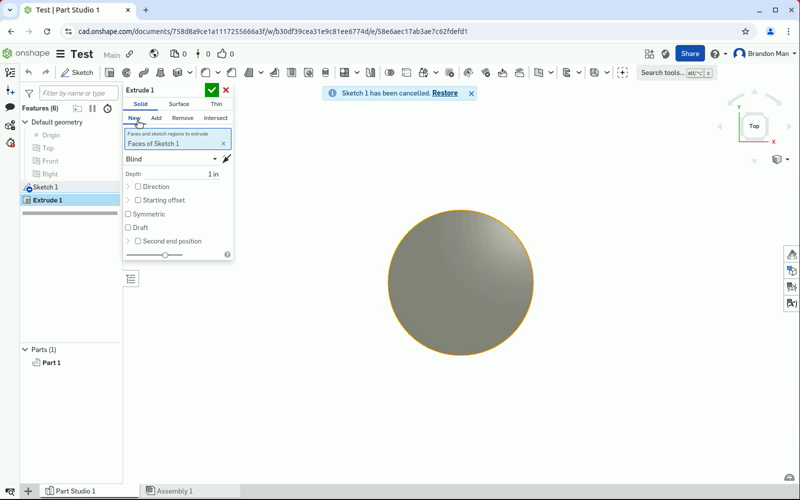
click(137, 120)
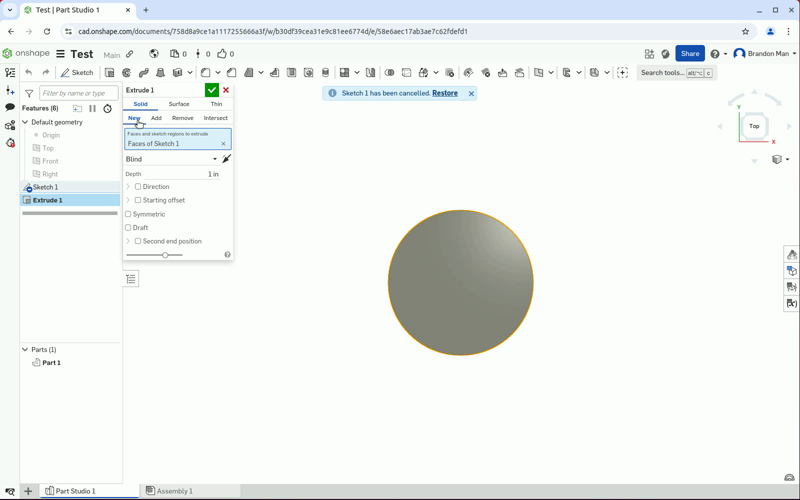
key(tab, 4)
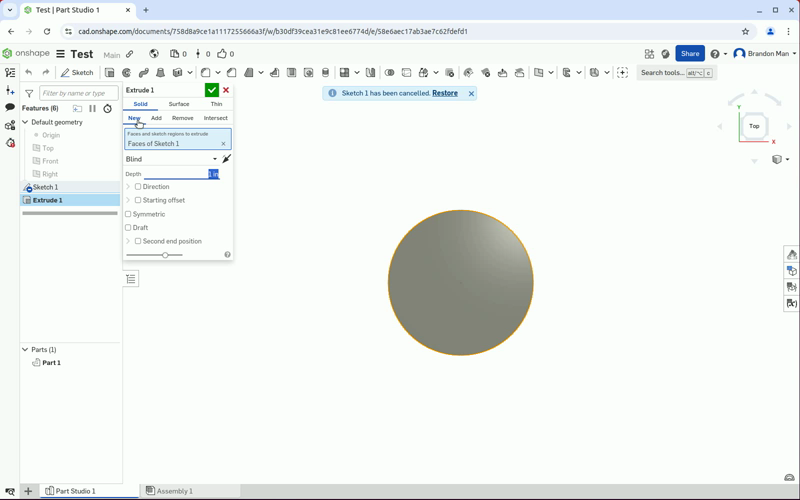
text(8.184)
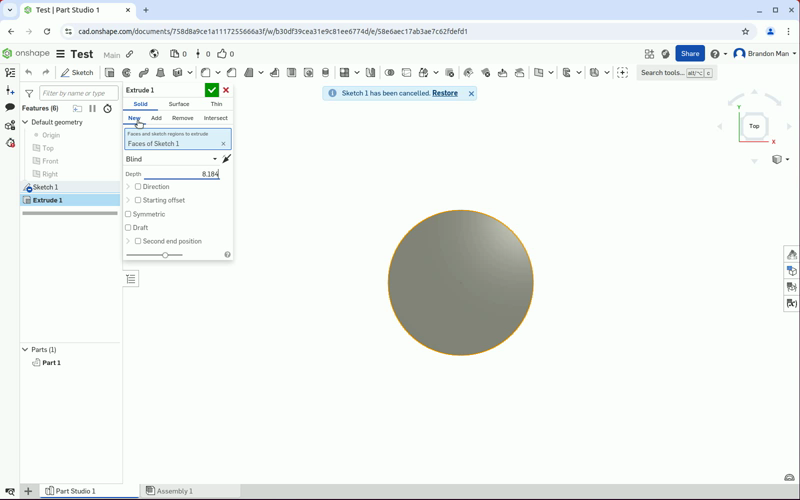
key(enter)
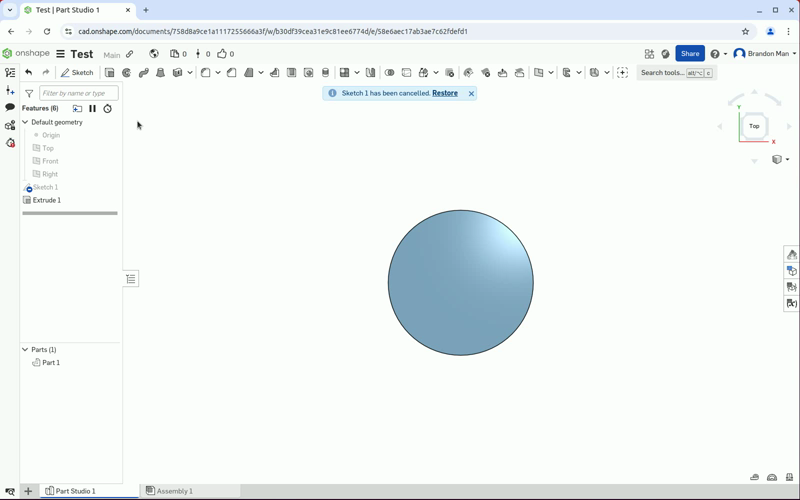
key(shift+h)
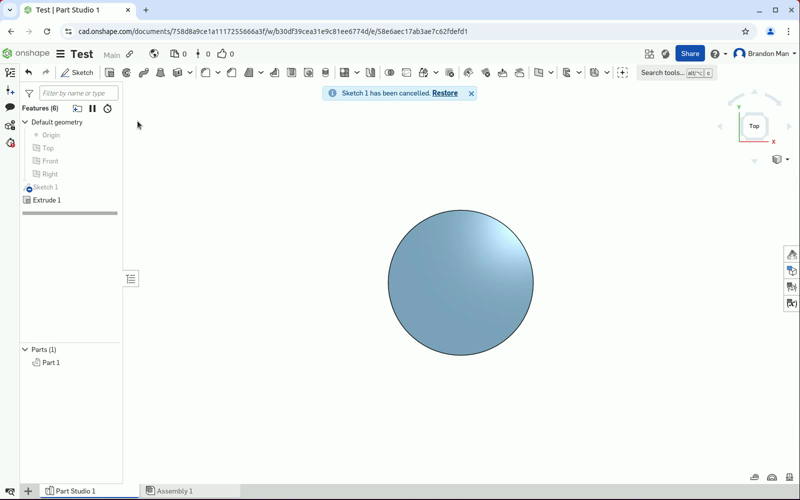
key(shift+h)
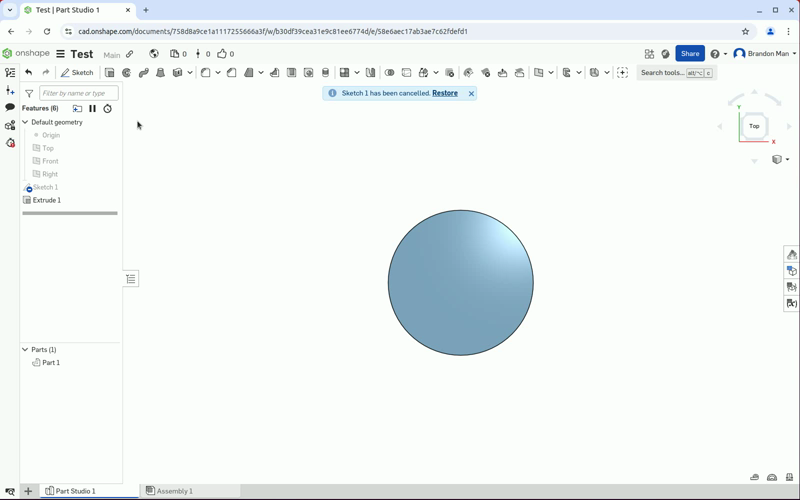
mouse_move(73, 189)
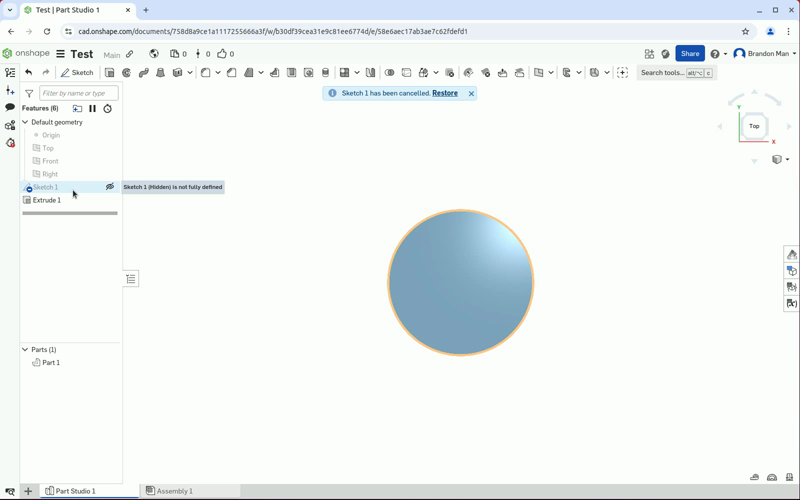
click(73, 189)
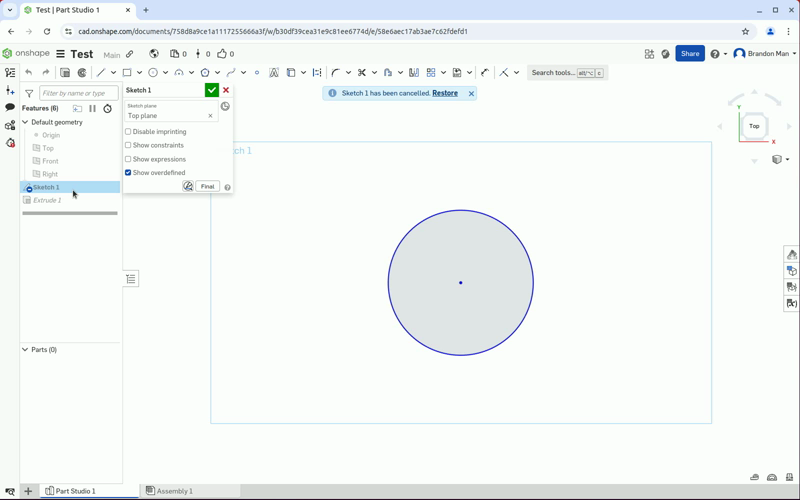
mouse_move(229, 92)
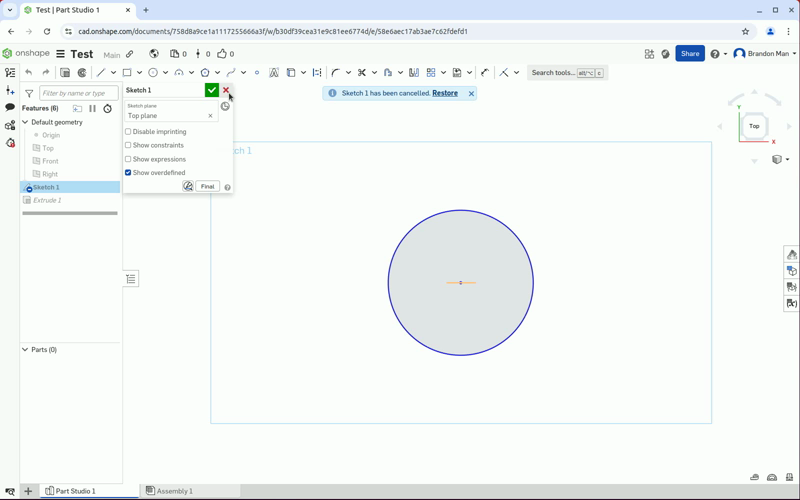
click(229, 92)
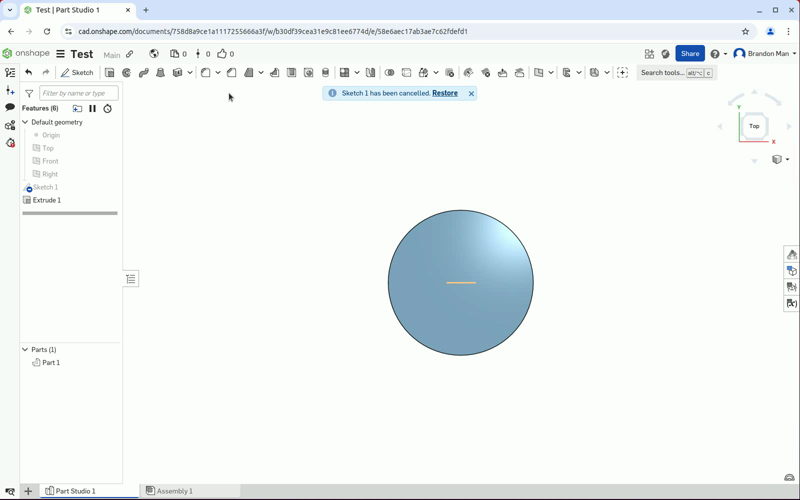
mouse_move(541, 75)
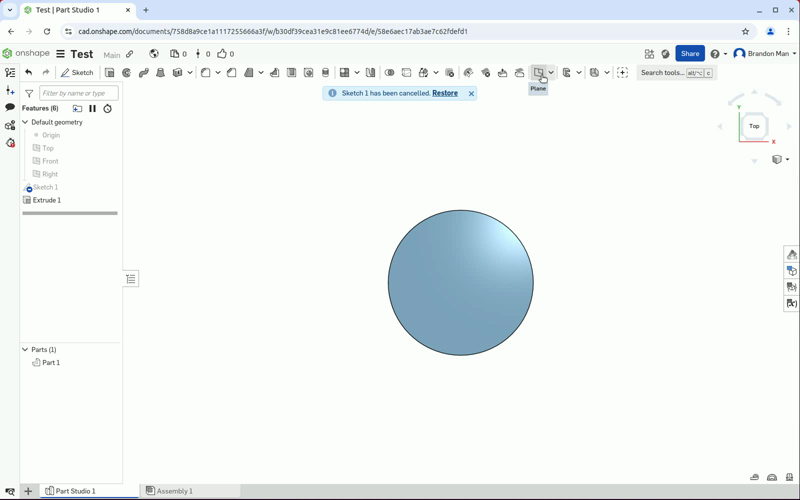
click(541, 75)
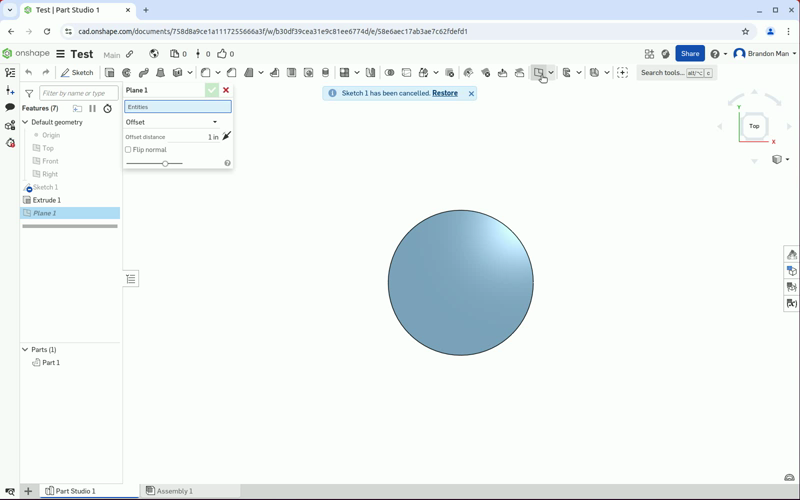
mouse_move(73, 150)
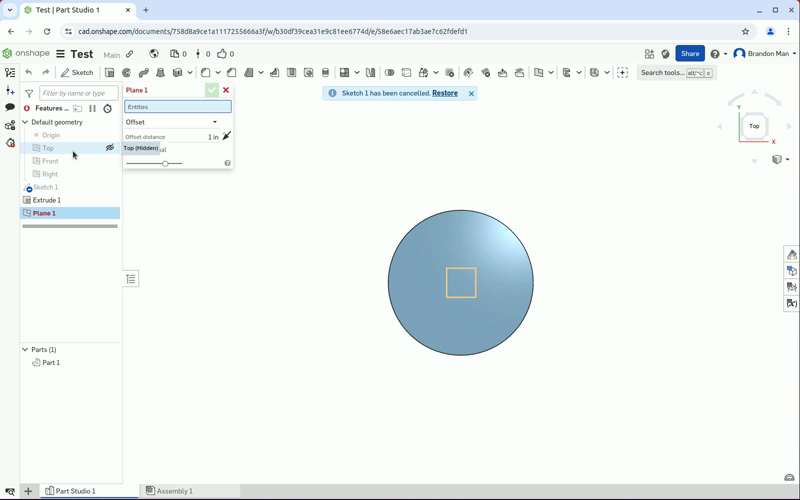
click(73, 150)
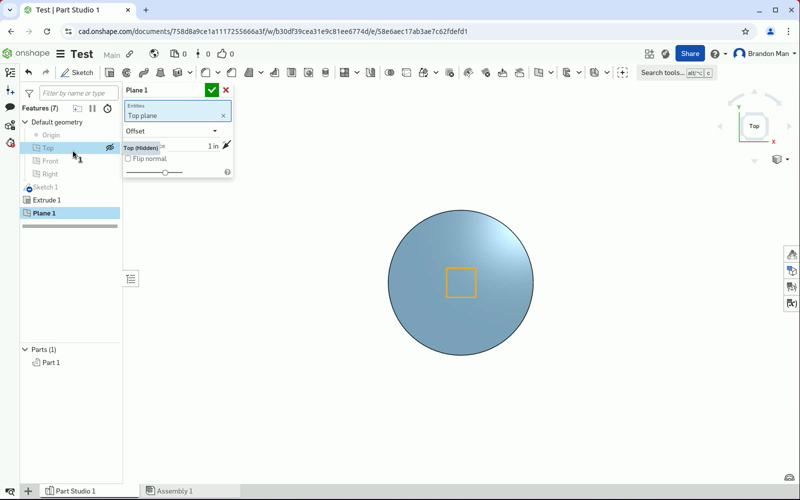
key(tab, 2)
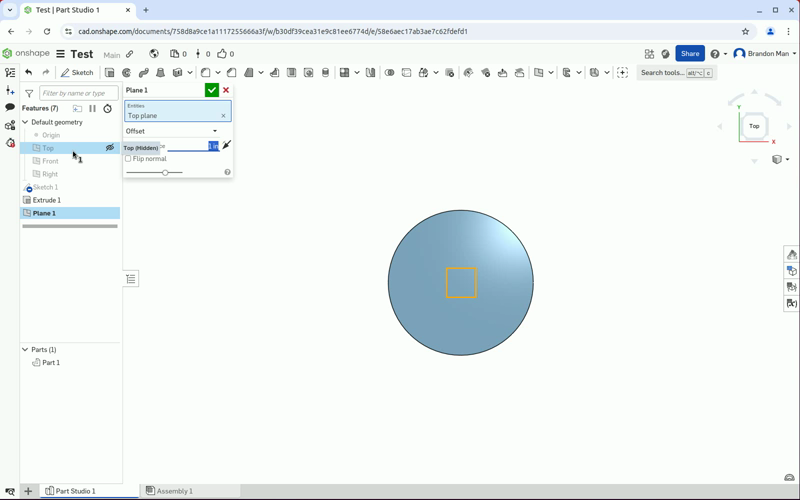
text(8.196)
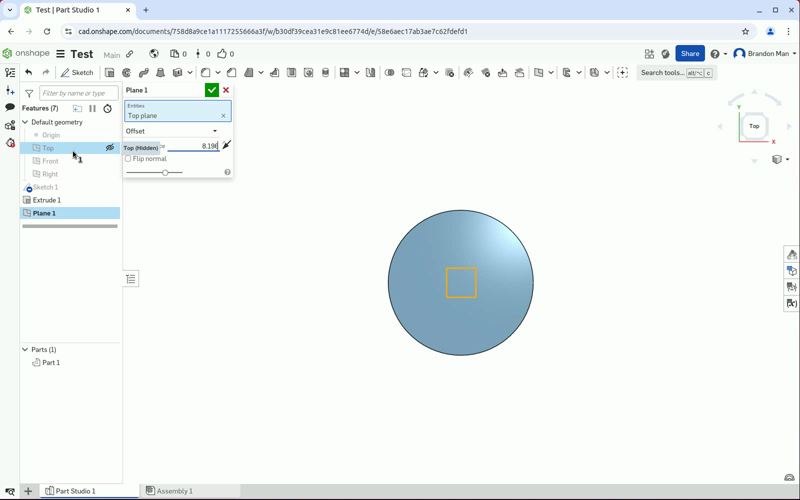
key(enter, 2)
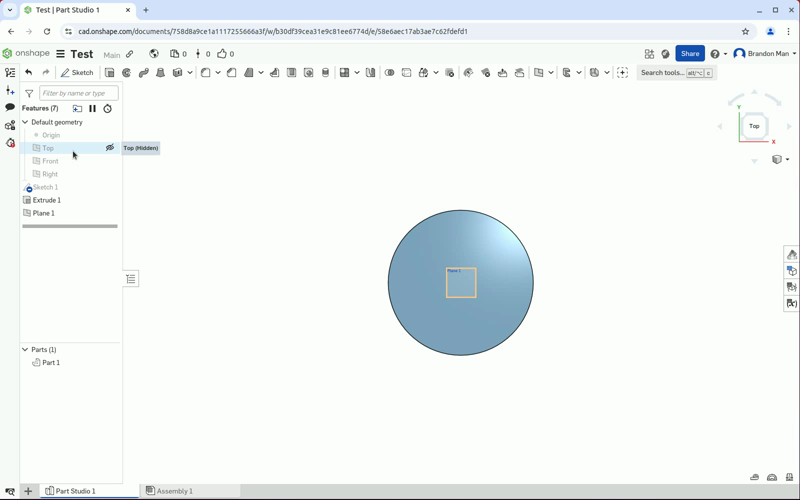
key(shift+s)
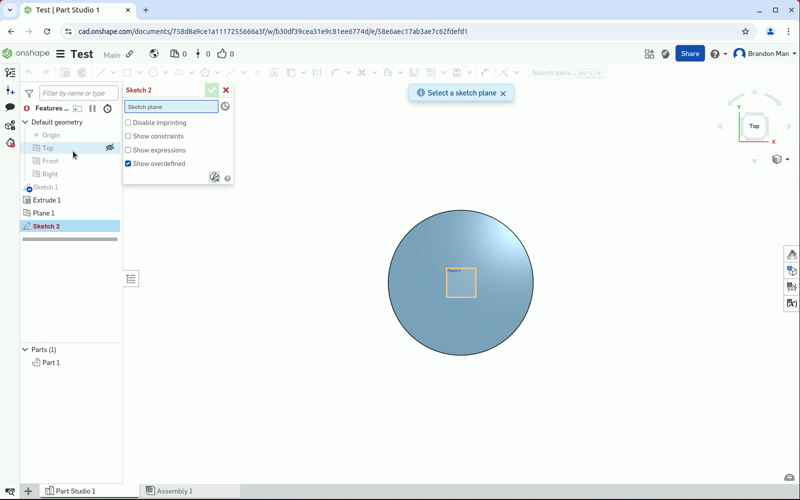
mouse_move(73, 215)
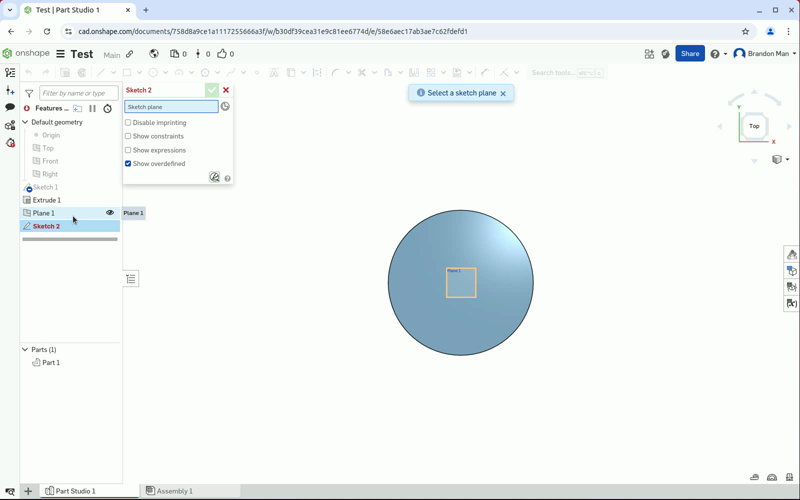
click(73, 215)
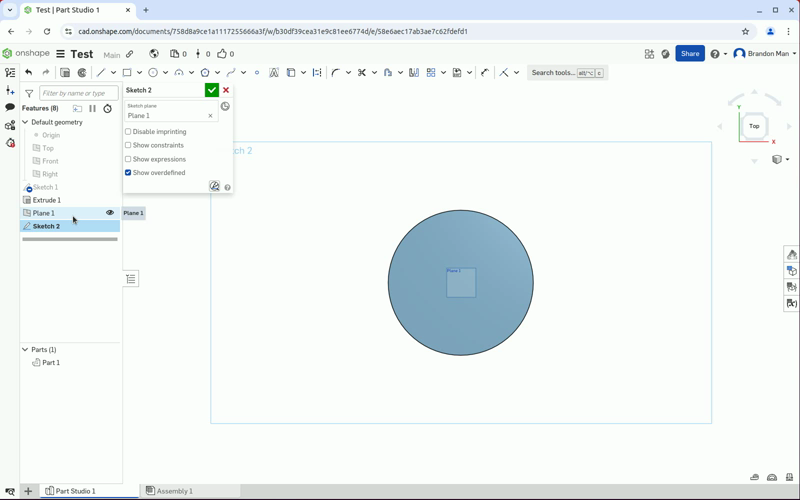
mouse_move(73, 352)
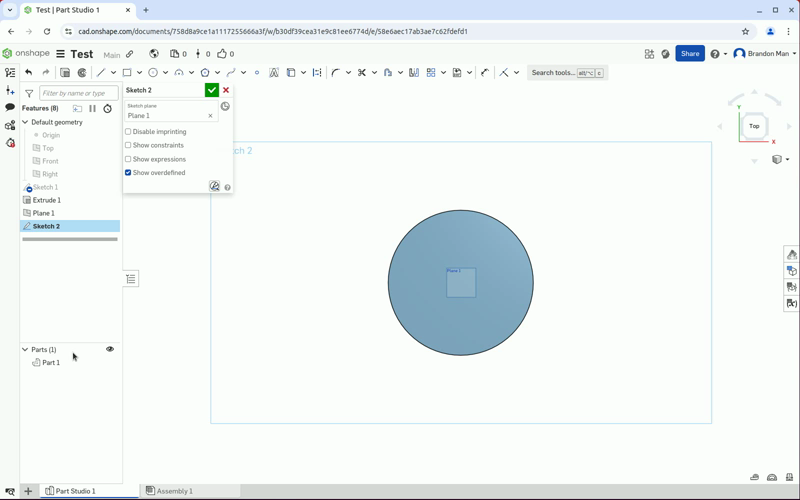
key(y)
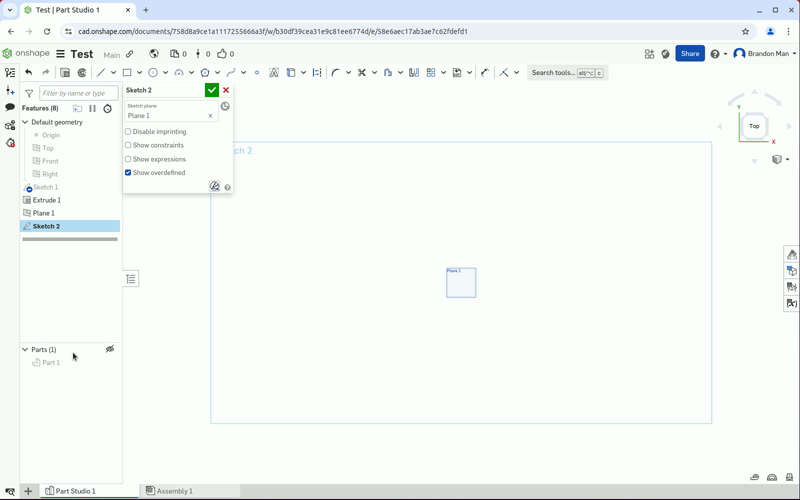
key(c)
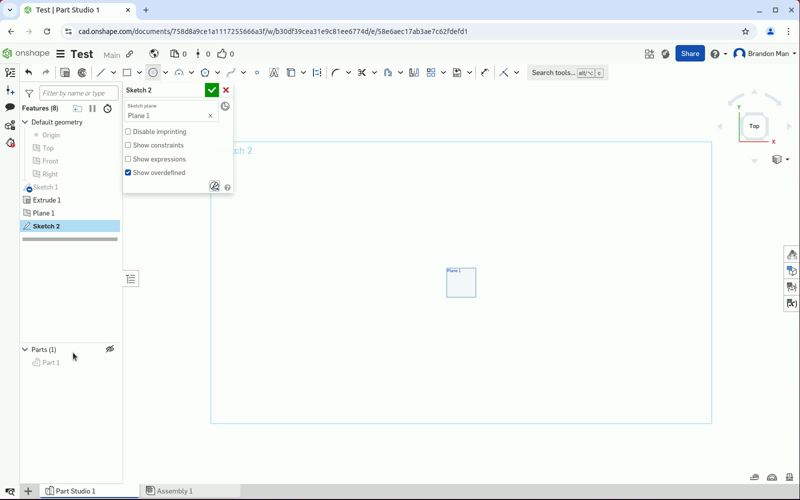
key_down(shift)
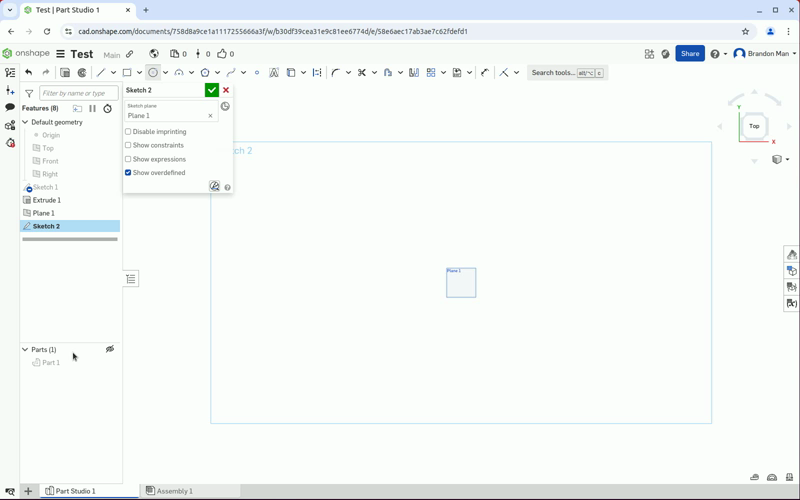
mouse_move(460, 282)
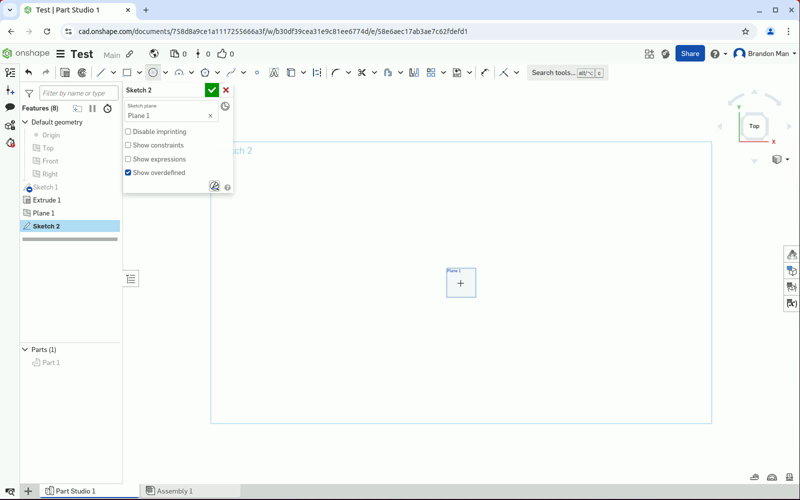
click(460, 282)
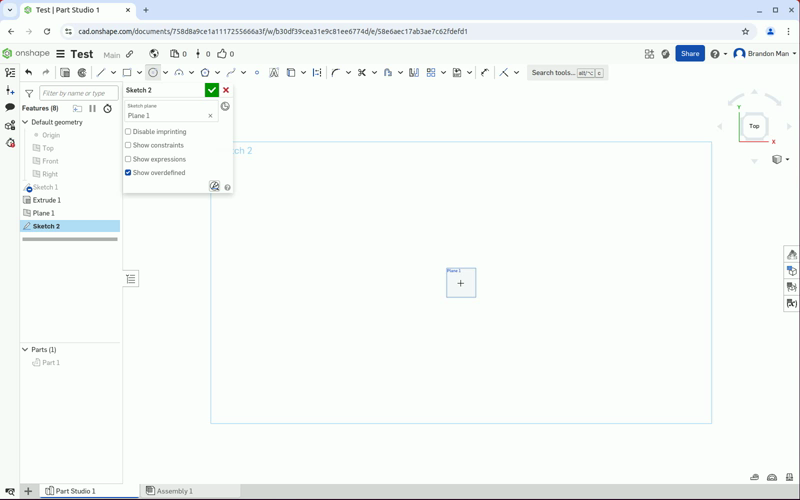
key_up(shift)
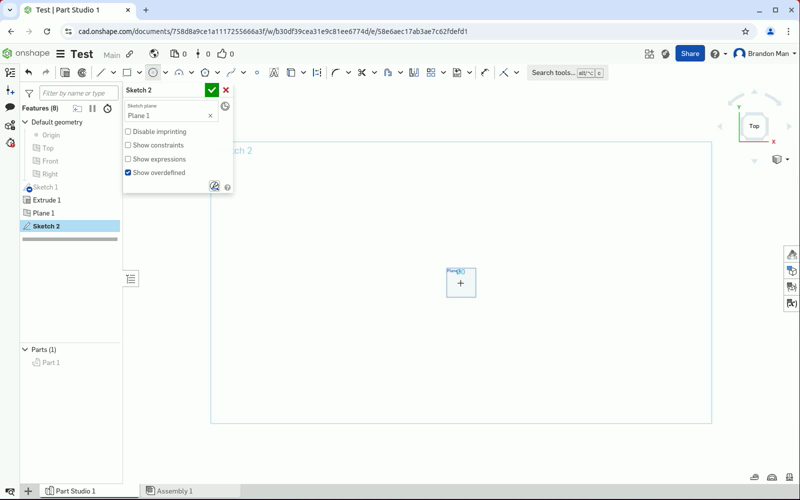
mouse_move(511, 282)
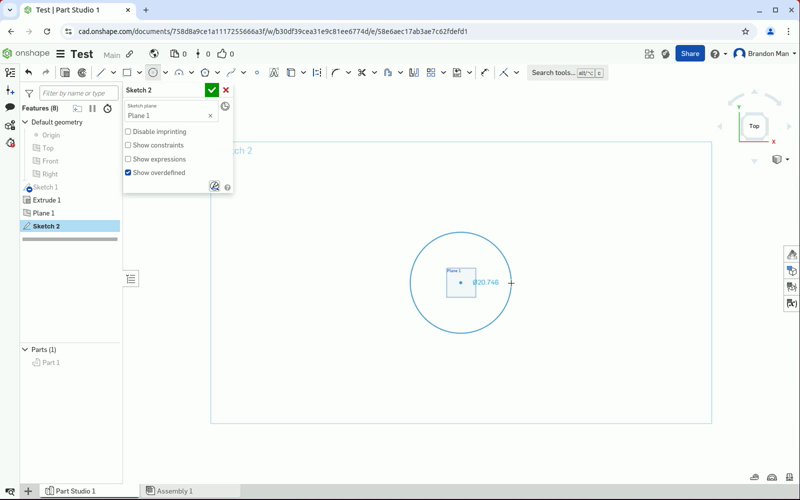
click(511, 282)
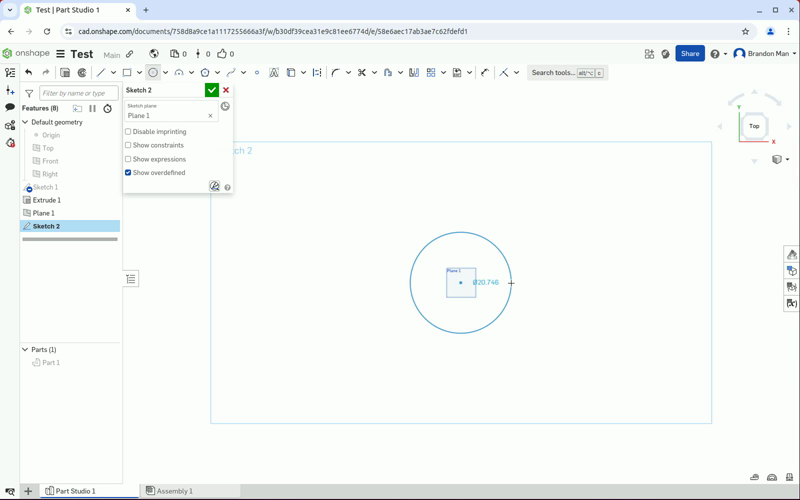
key(esc)
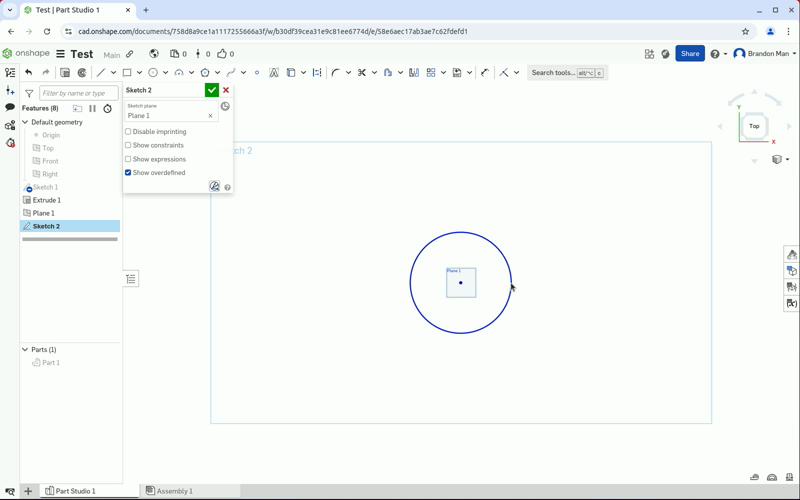
mouse_move(483, 317)
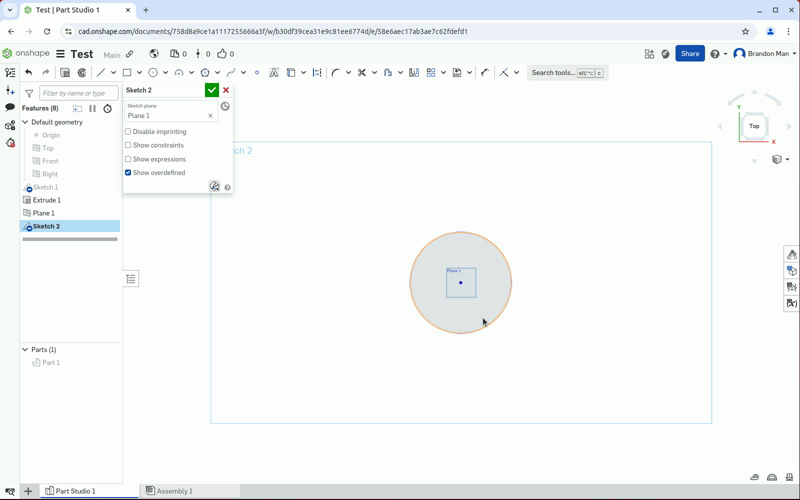
click(483, 317)
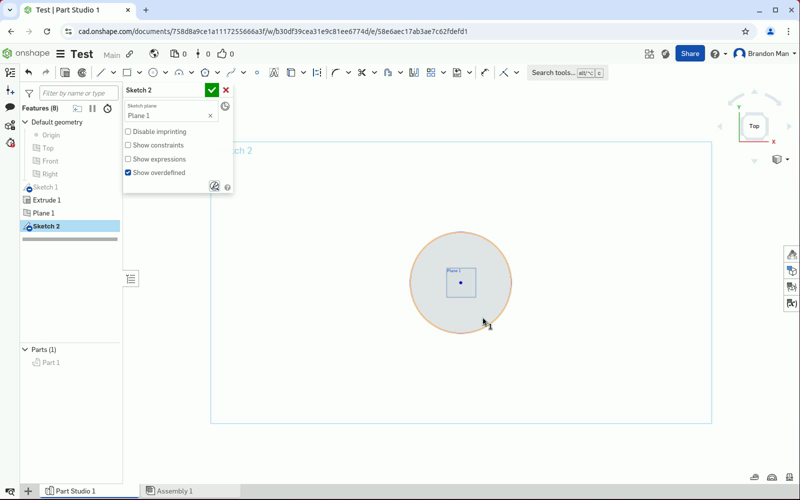
mouse_move(73, 352)
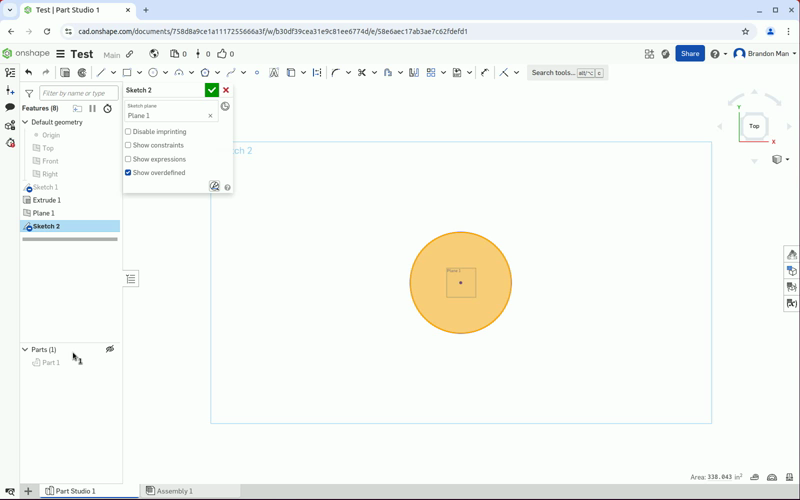
key(shift+y)
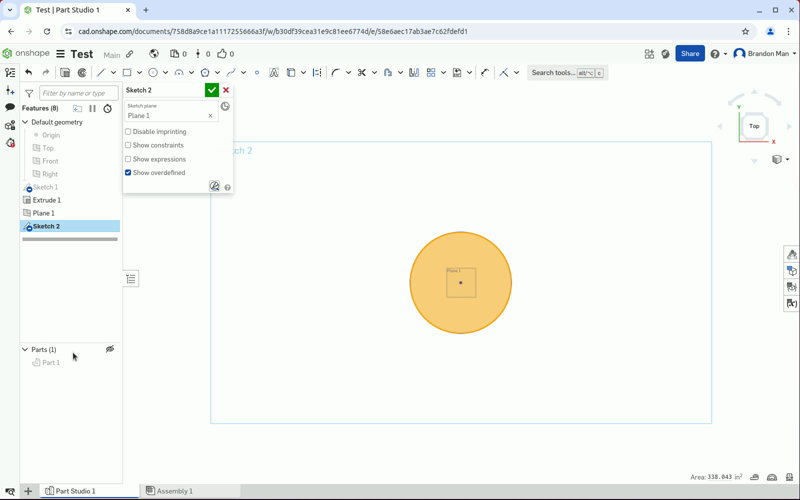
key(shift+e)
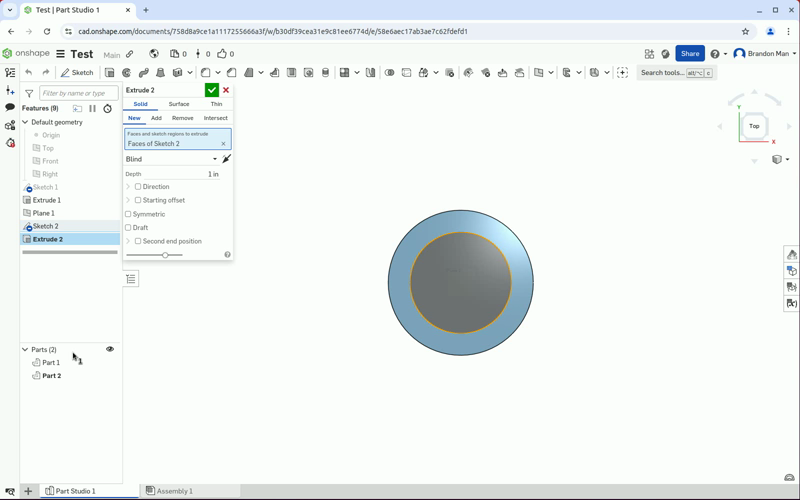
mouse_move(143, 106)
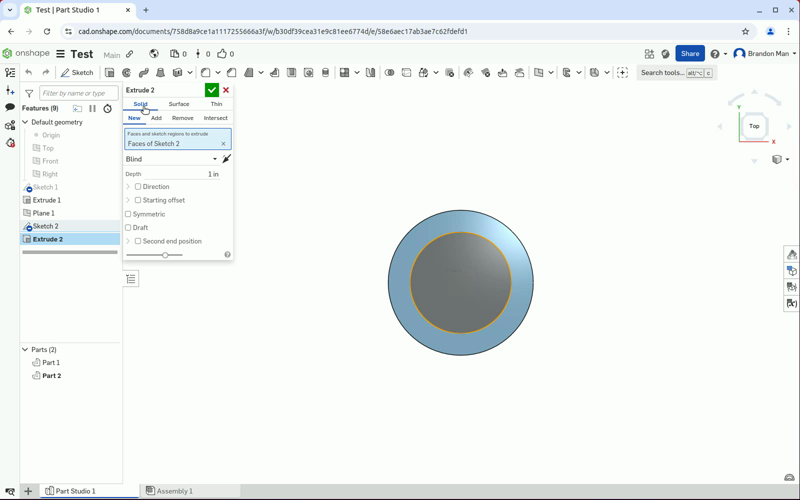
click(143, 106)
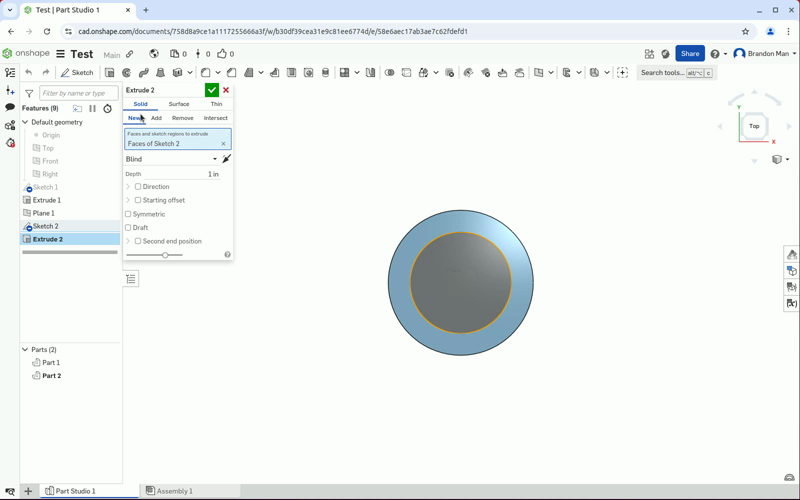
mouse_move(137, 120)
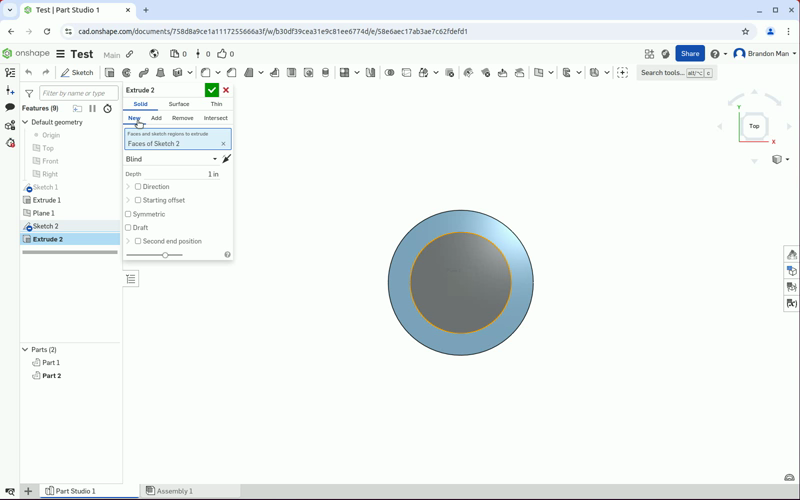
click(137, 120)
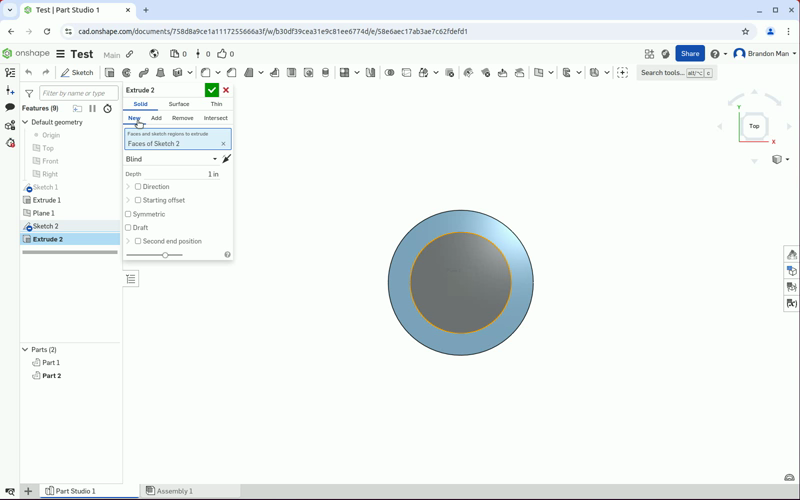
key(tab, 4)
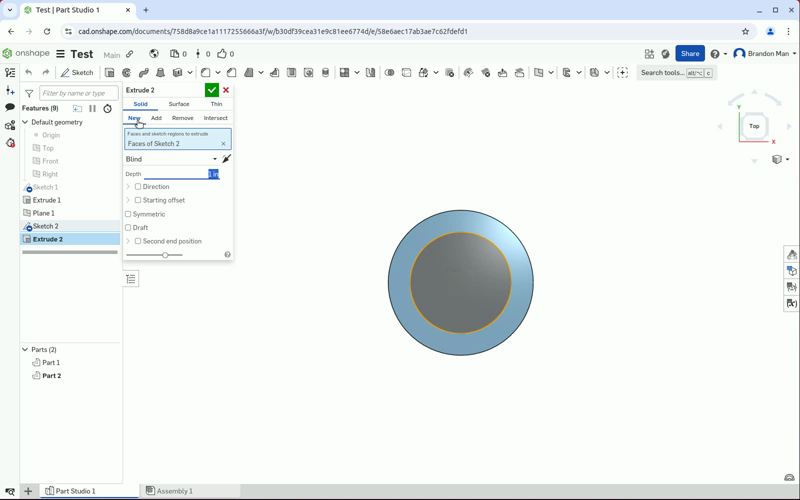
text(11.554)
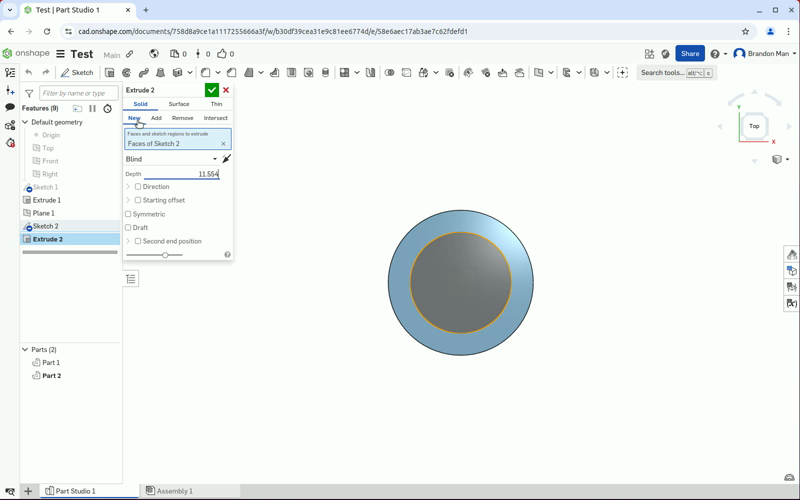
key(enter)
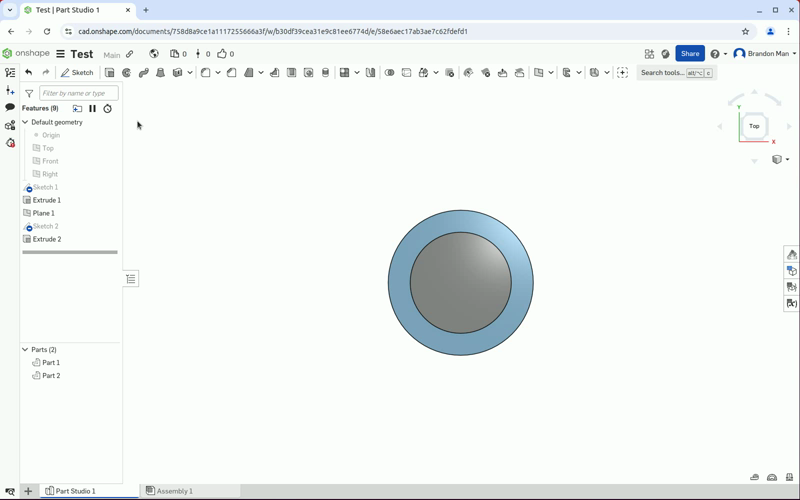
key(shift+h)
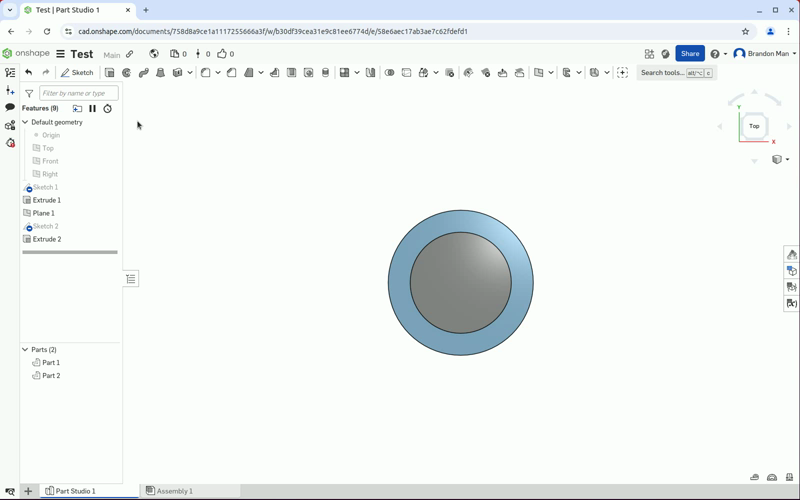
key(shift+h)
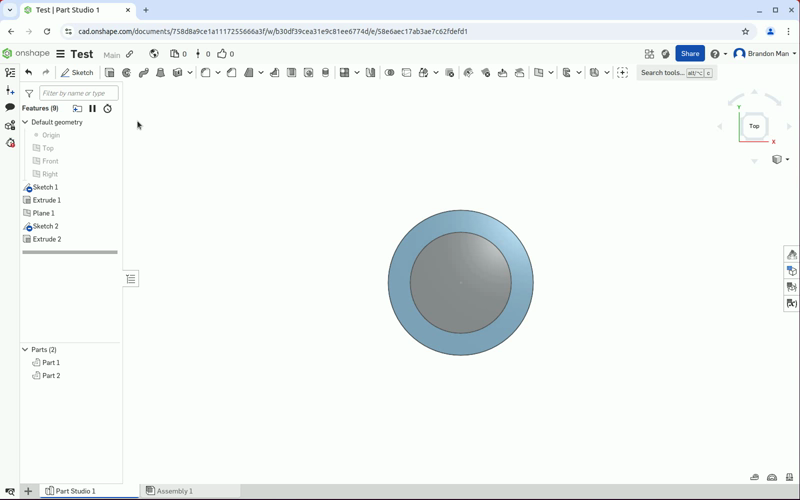
key(shift+7)
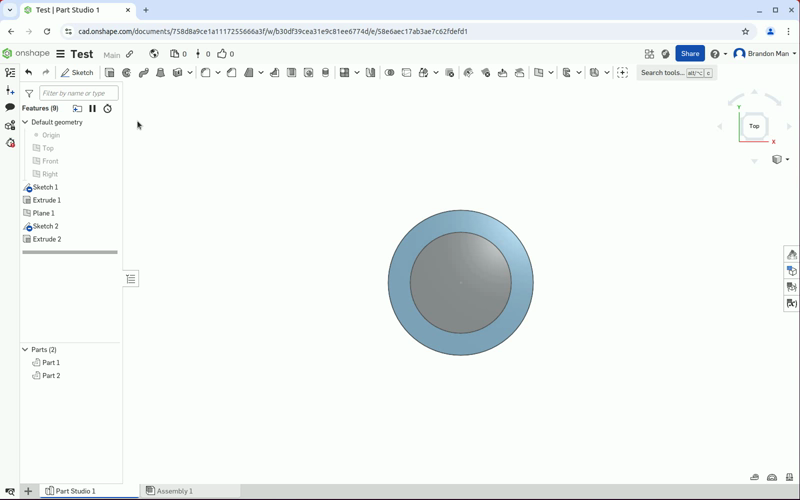
key(up, 3)
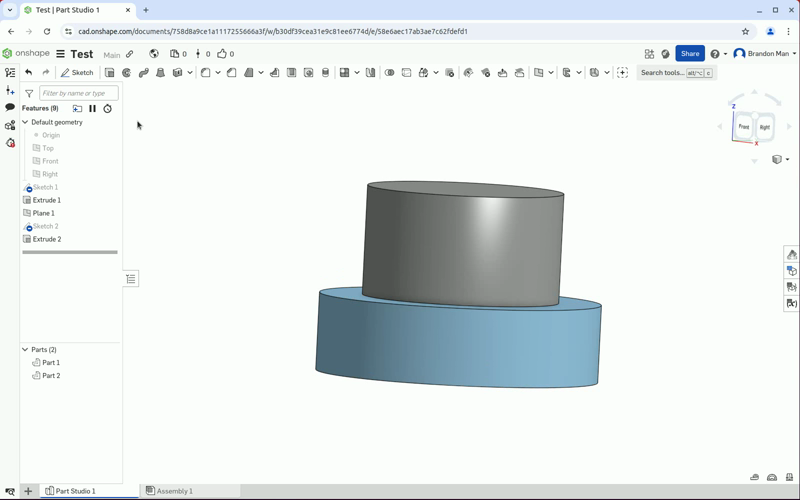
key(left, 3)
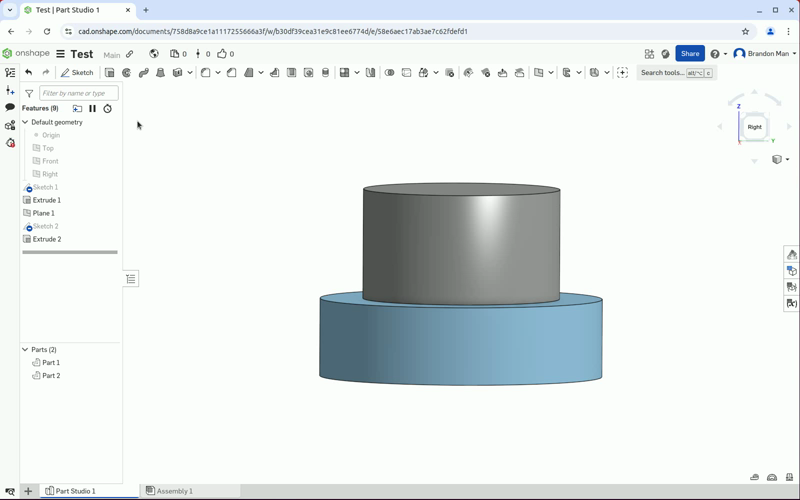
key(right, 3)
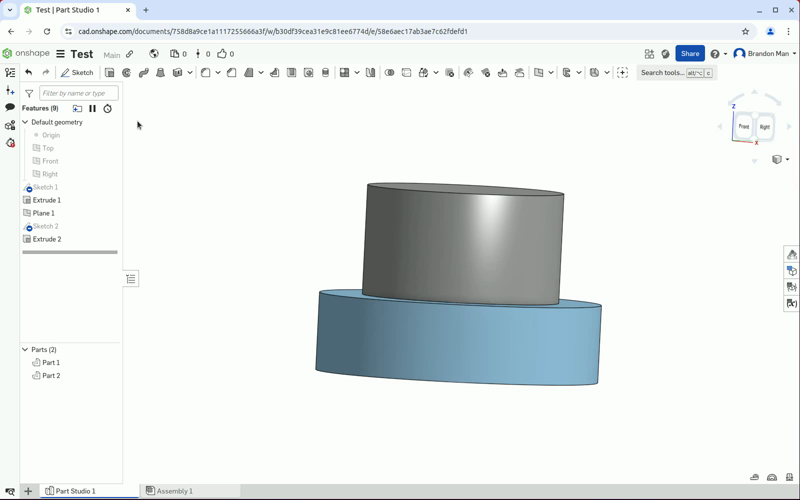
key(down, 3)
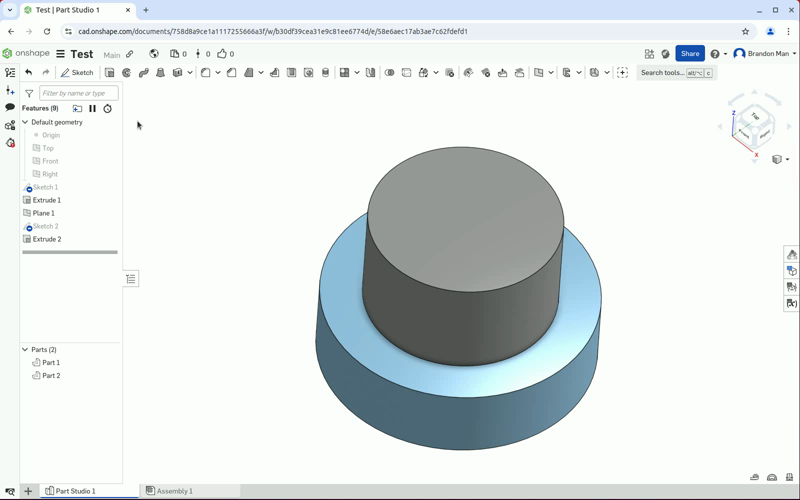
mouse_move(73, 189)
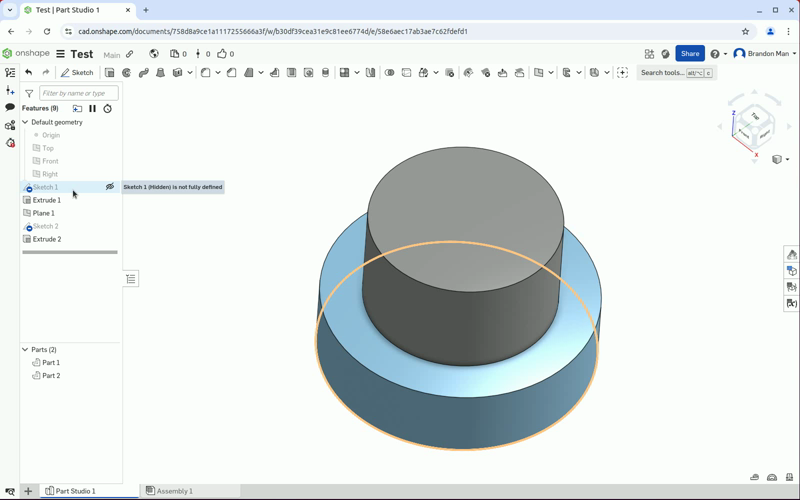
click(73, 189)